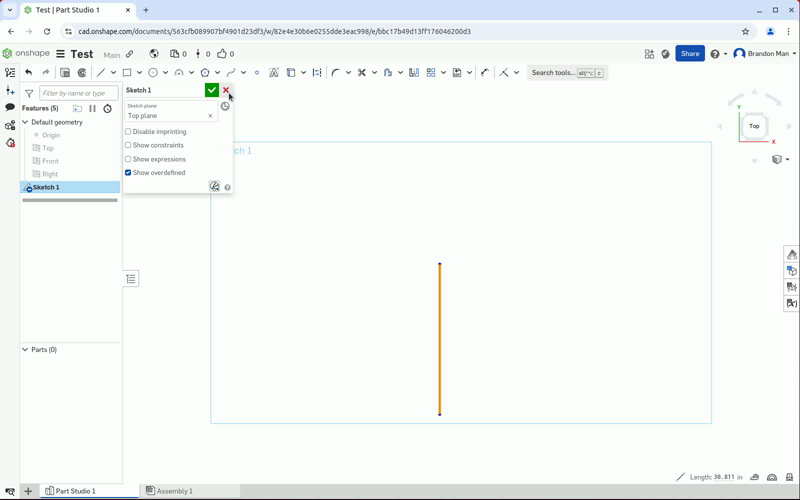
key(shift+h)
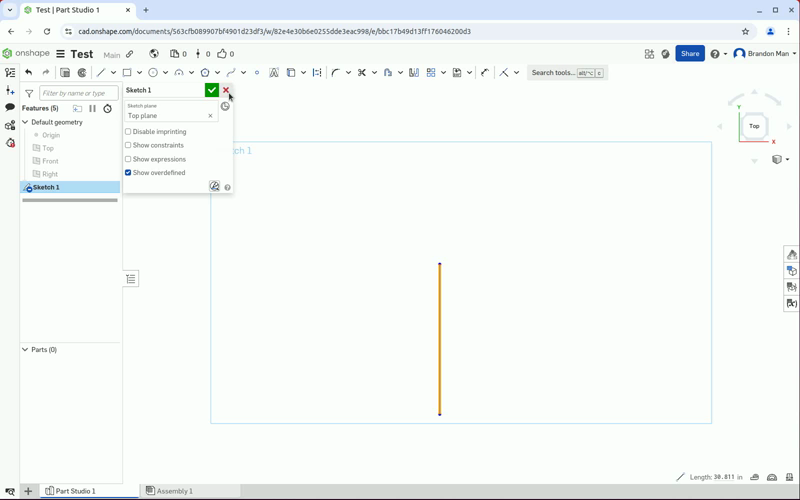
key(shift+s)
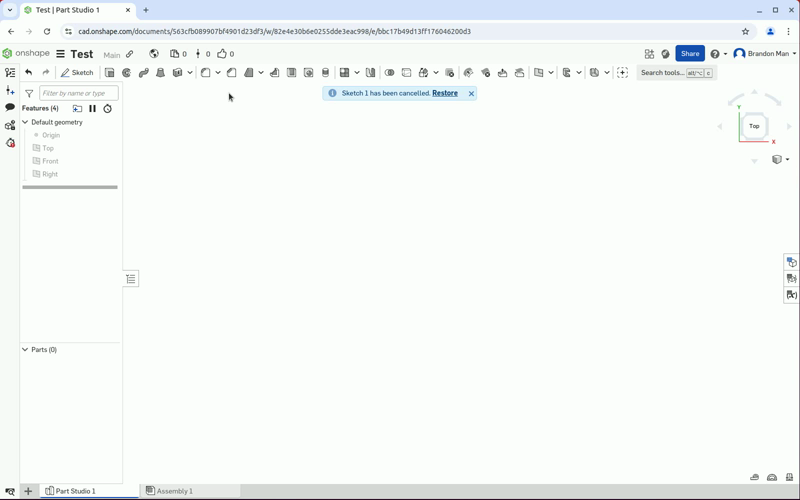
mouse_move(73, 150)
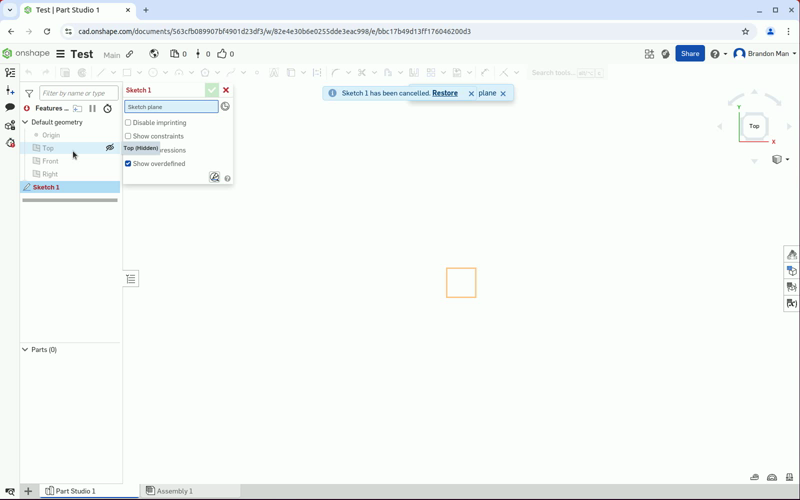
click(73, 150)
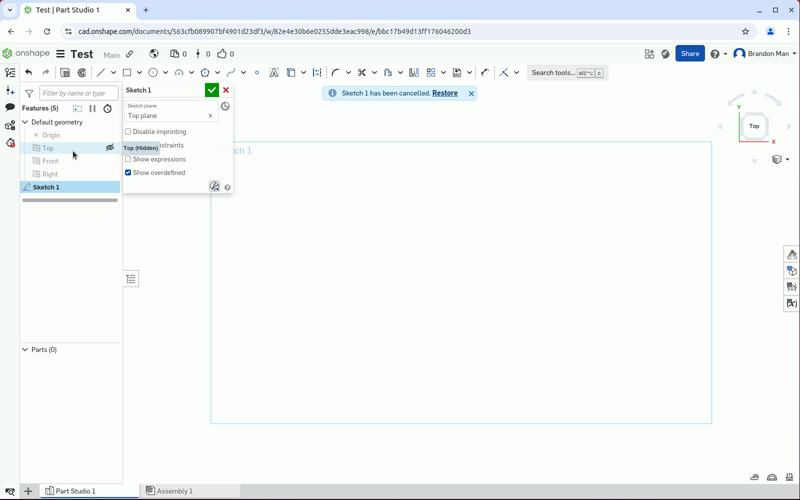
mouse_move(73, 352)
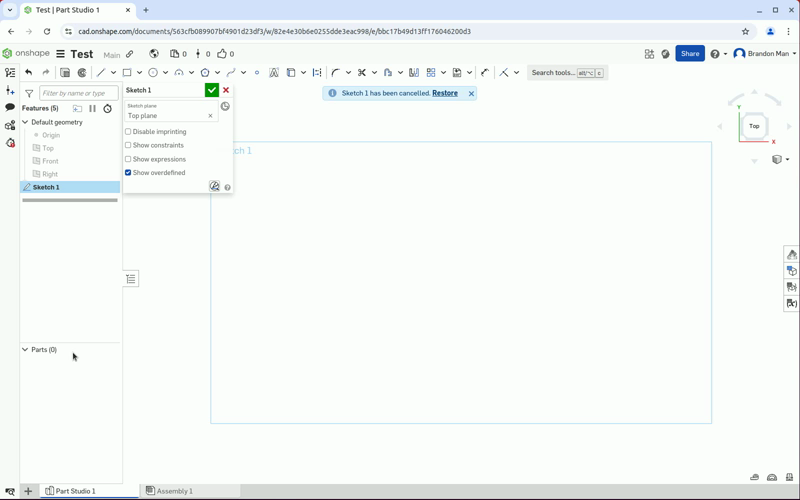
key(y)
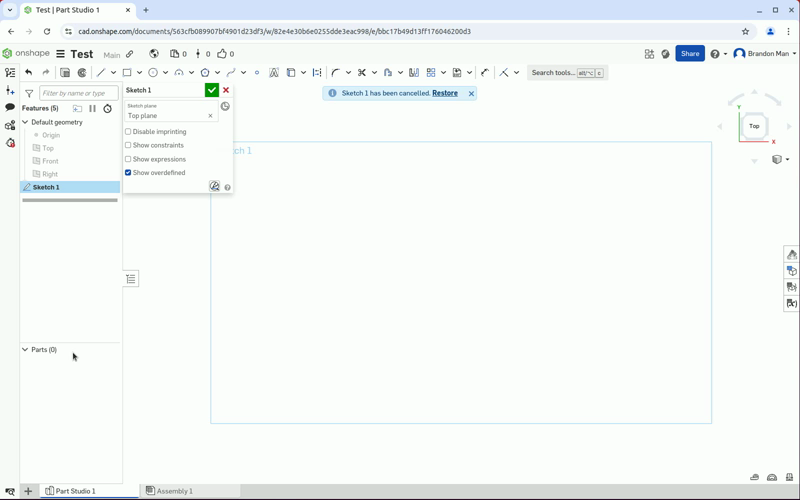
key(c)
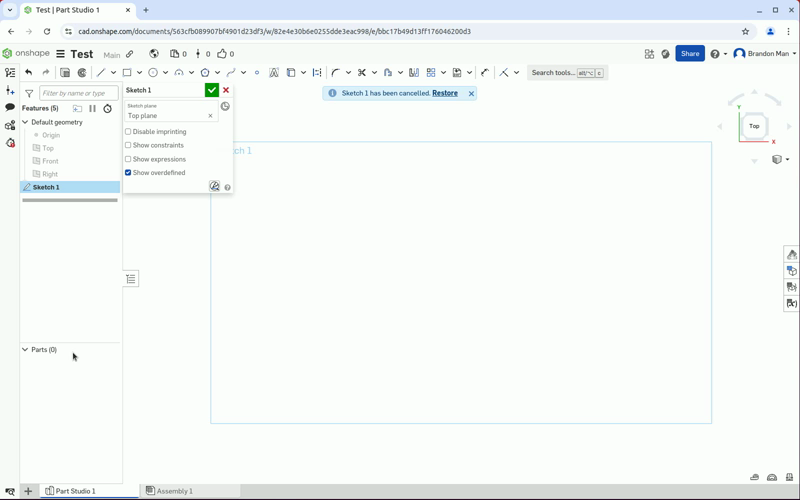
key_down(shift)
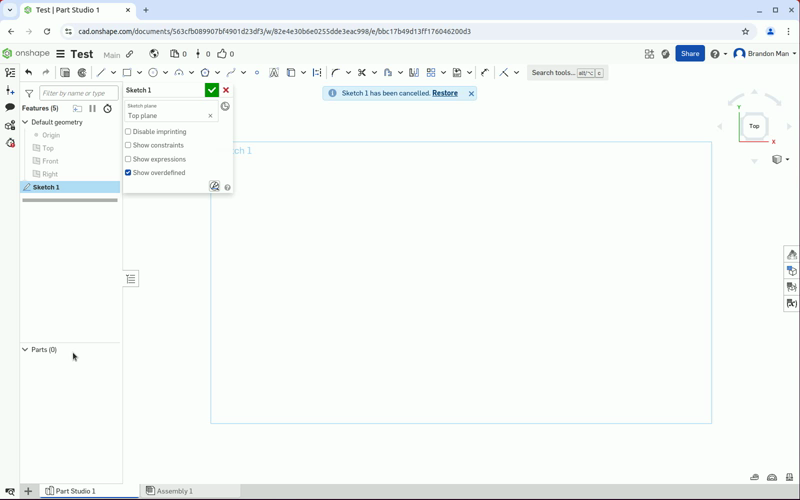
mouse_move(377, 230)
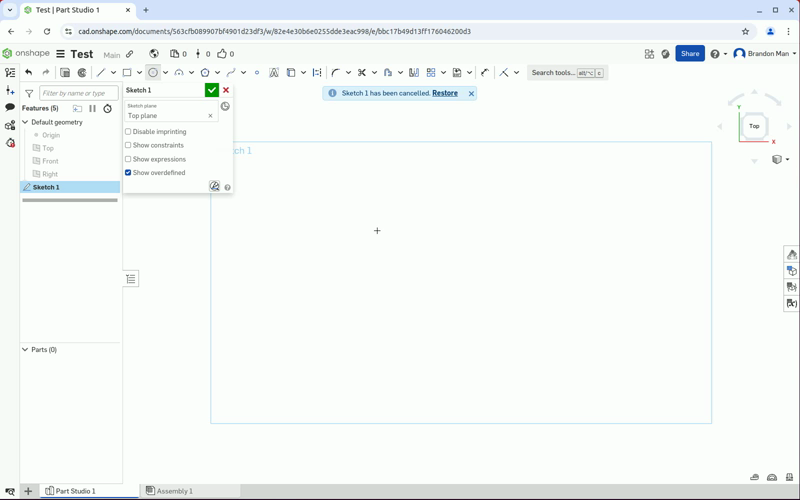
click(377, 230)
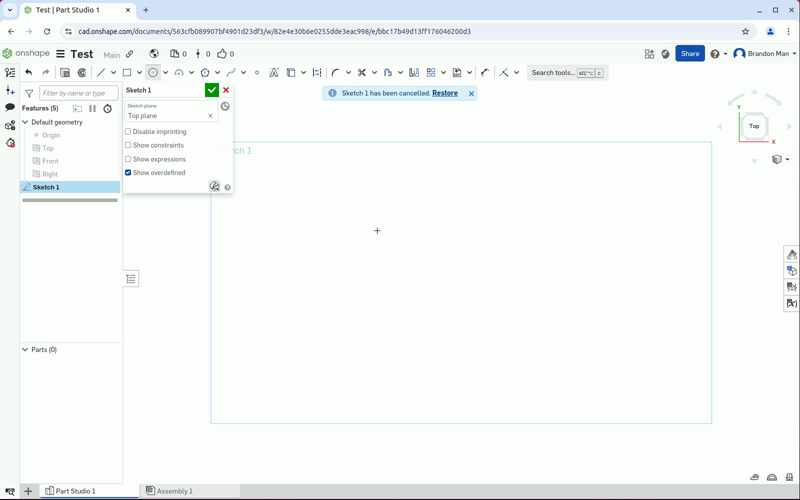
key_up(shift)
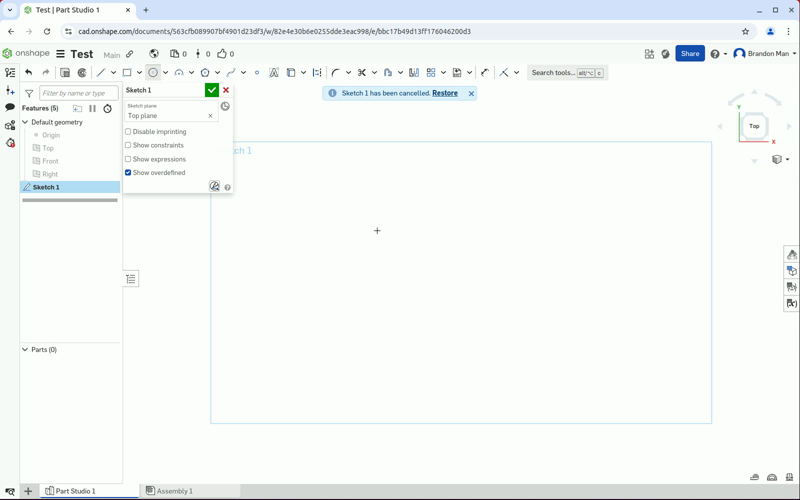
mouse_move(405, 230)
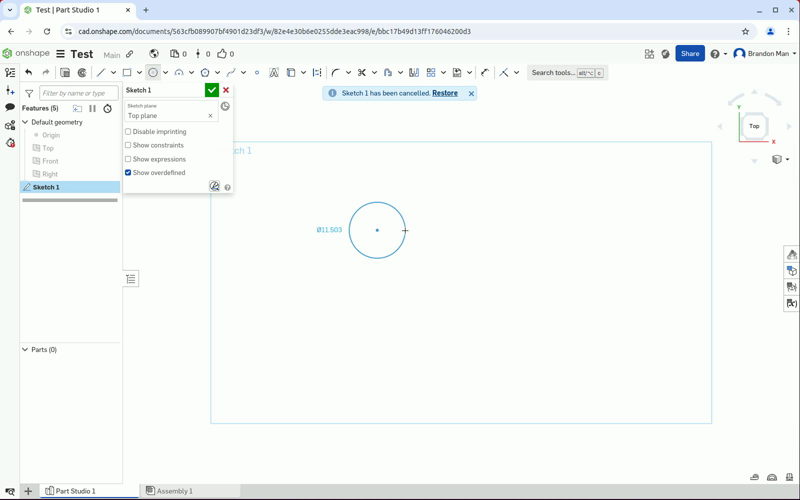
click(405, 230)
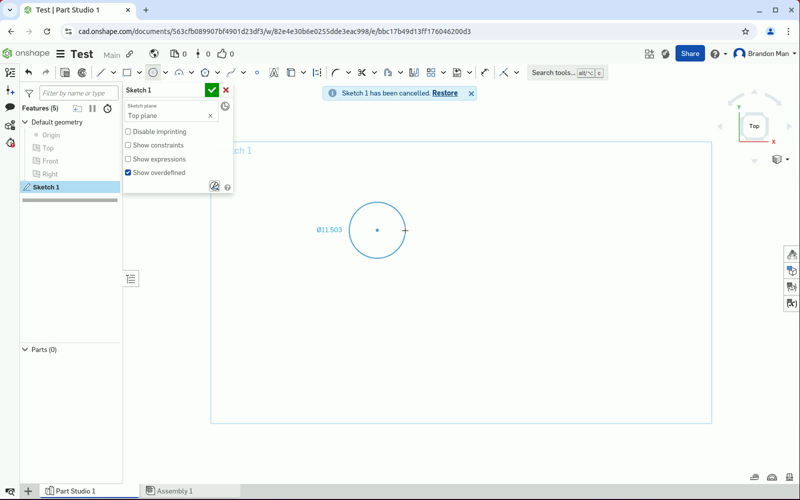
key(esc)
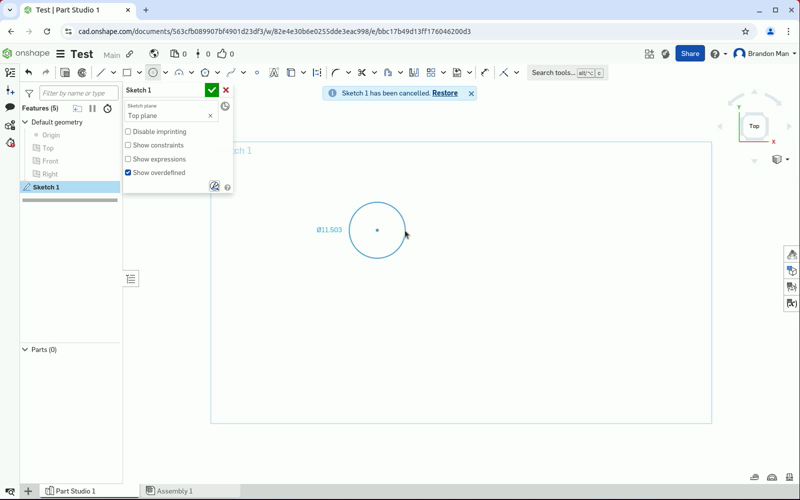
mouse_move(391, 230)
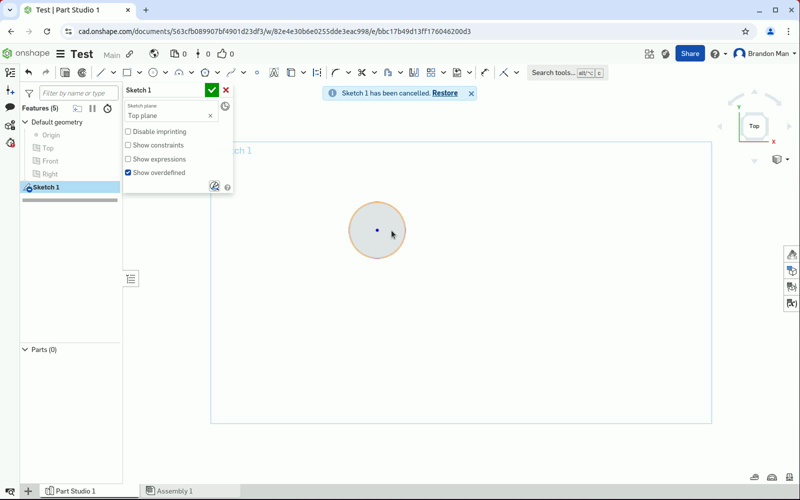
click(391, 230)
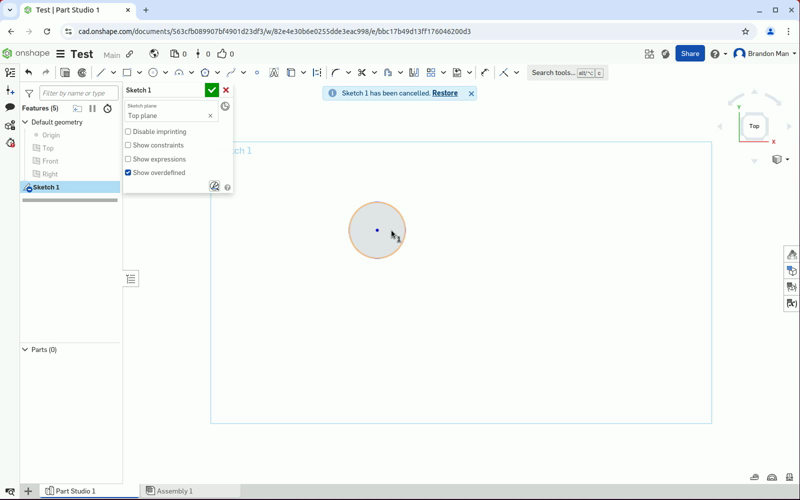
mouse_move(73, 352)
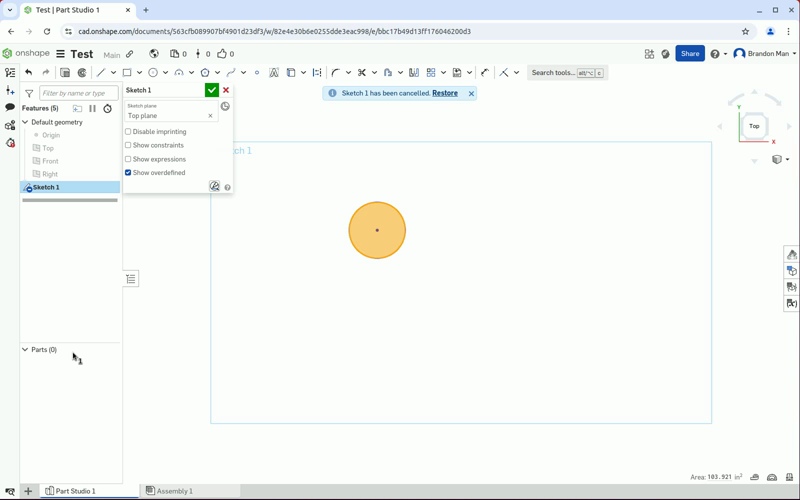
key(shift+y)
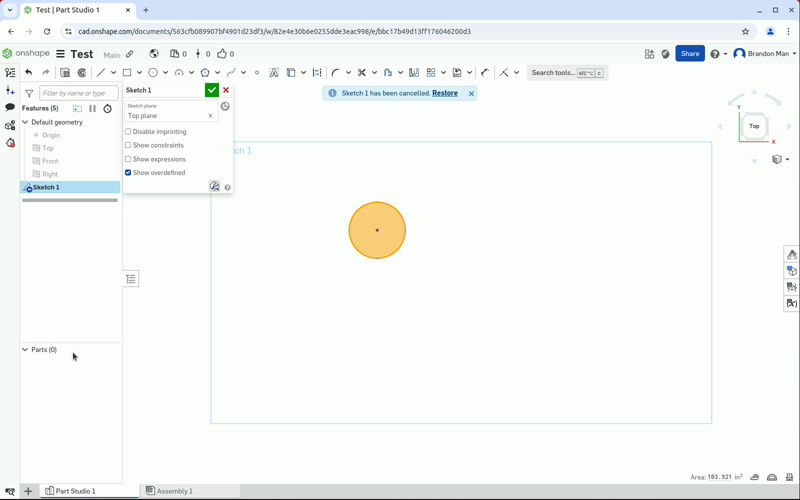
key(shift+e)
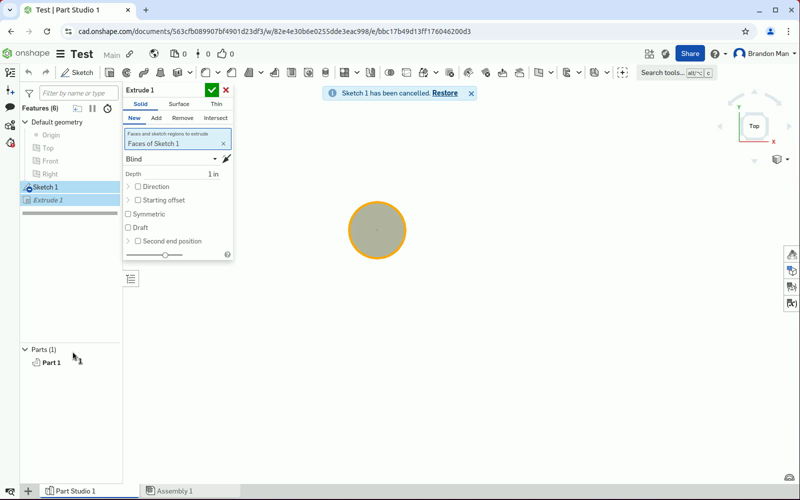
mouse_move(143, 106)
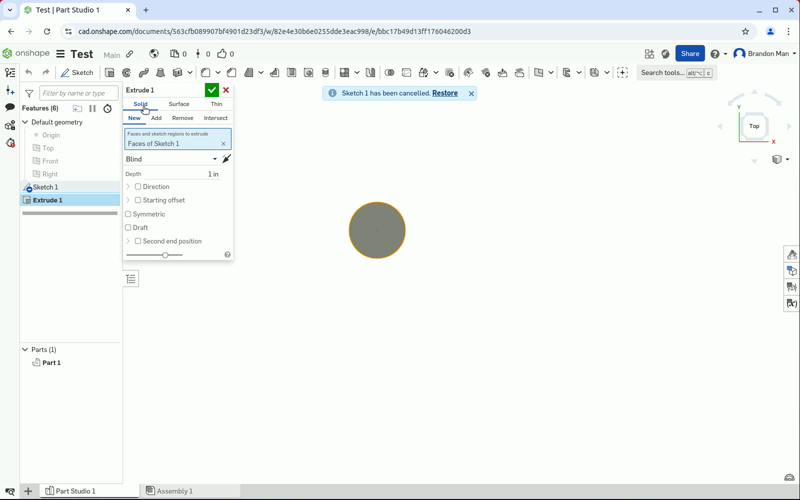
click(143, 106)
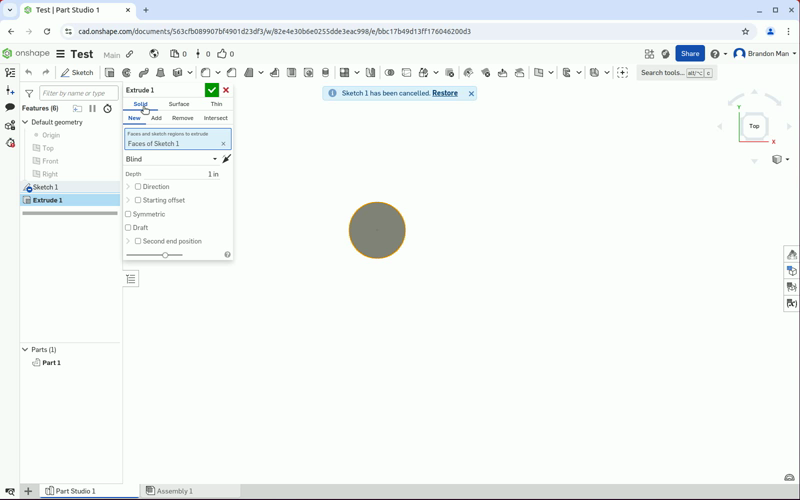
mouse_move(137, 120)
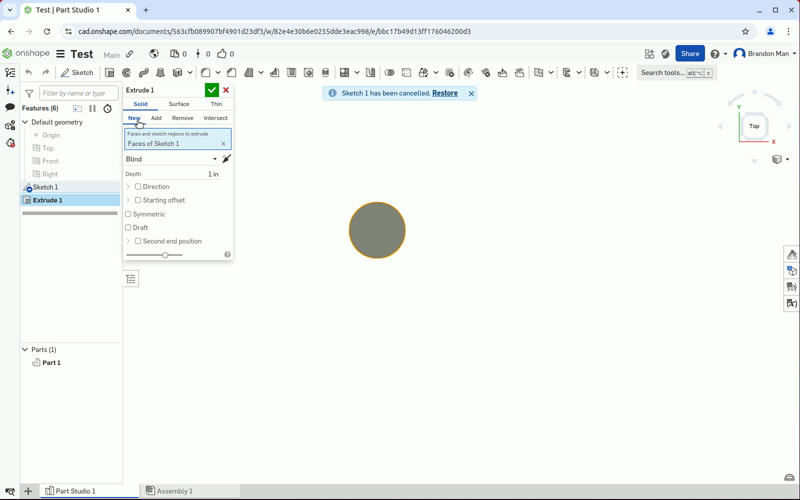
click(137, 120)
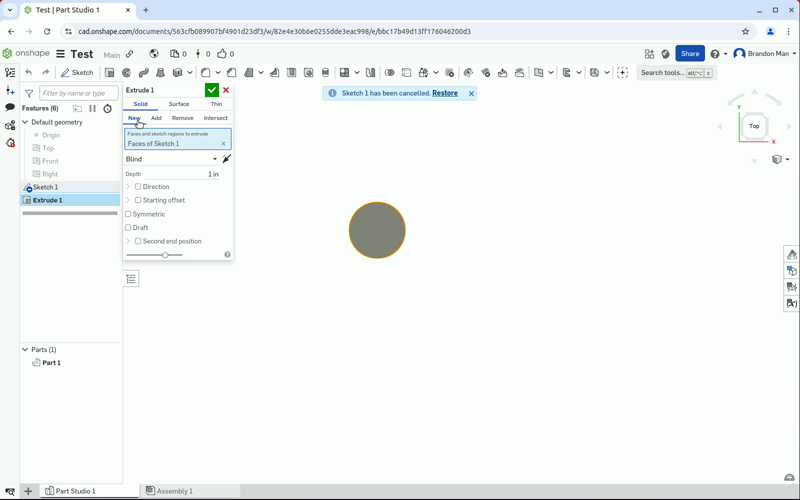
key(tab, 4)
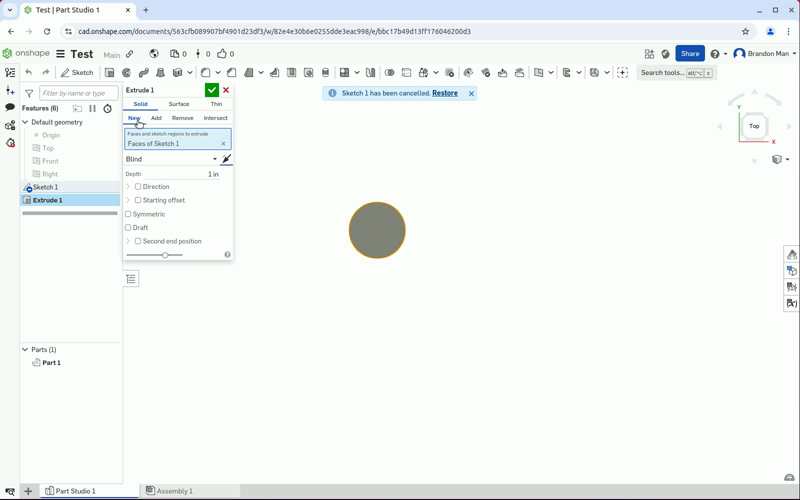
text(2.889)
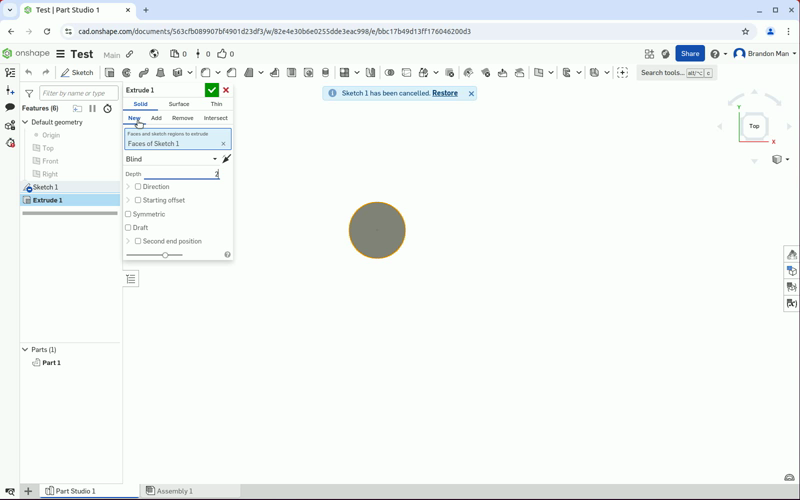
key(enter)
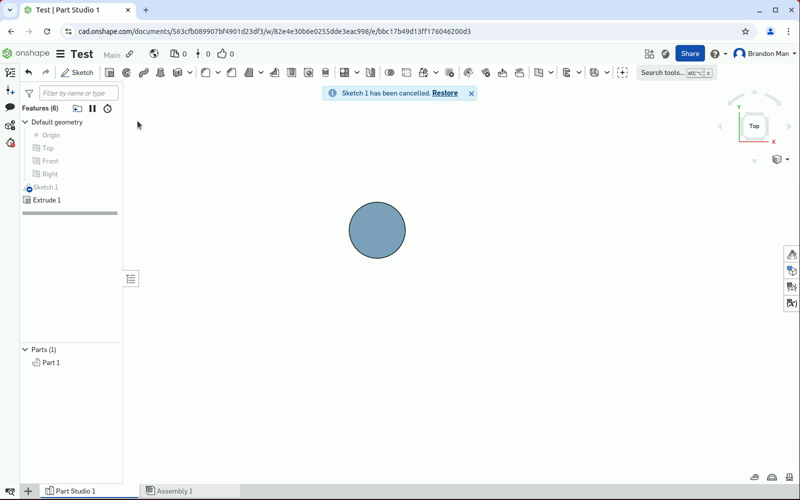
key(shift+h)
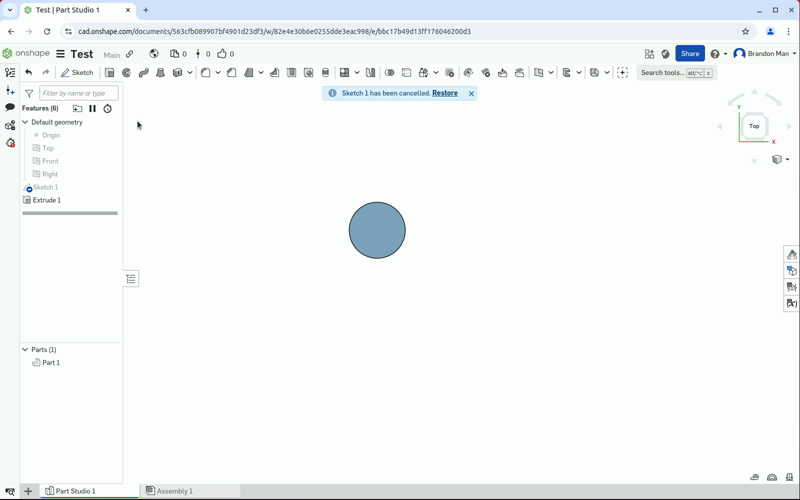
key(shift+h)
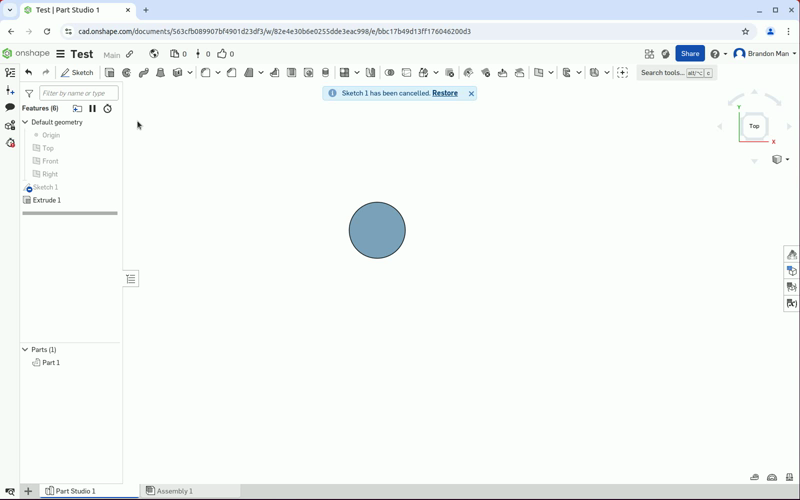
mouse_move(73, 189)
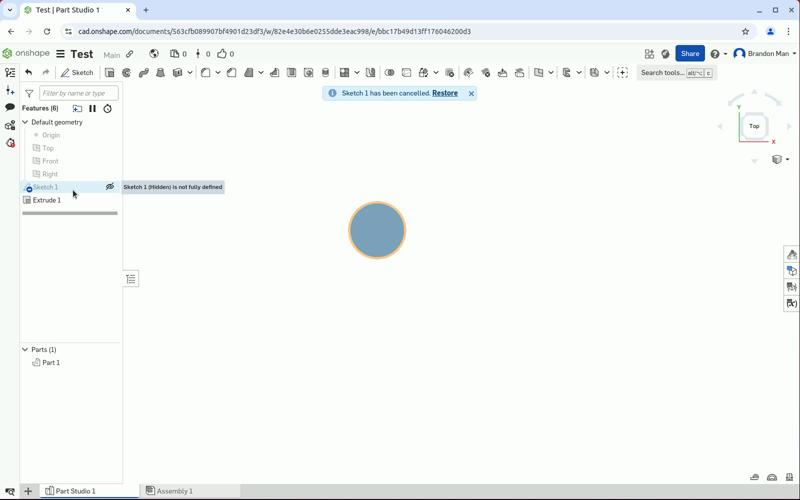
click(73, 189)
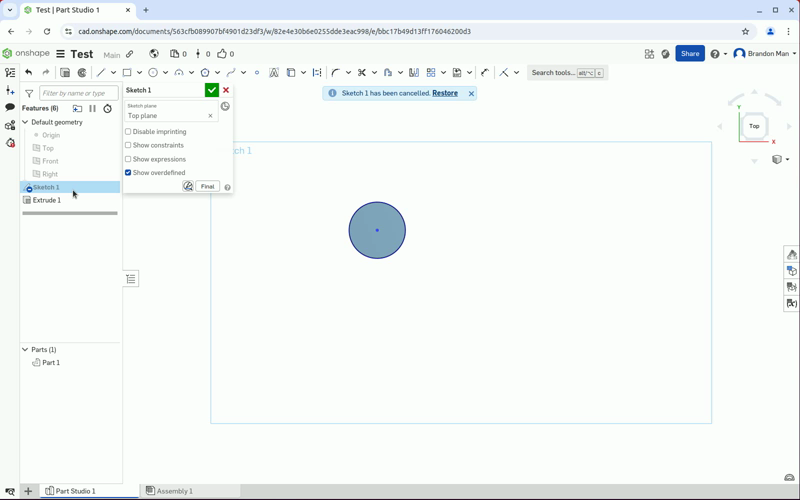
mouse_move(229, 92)
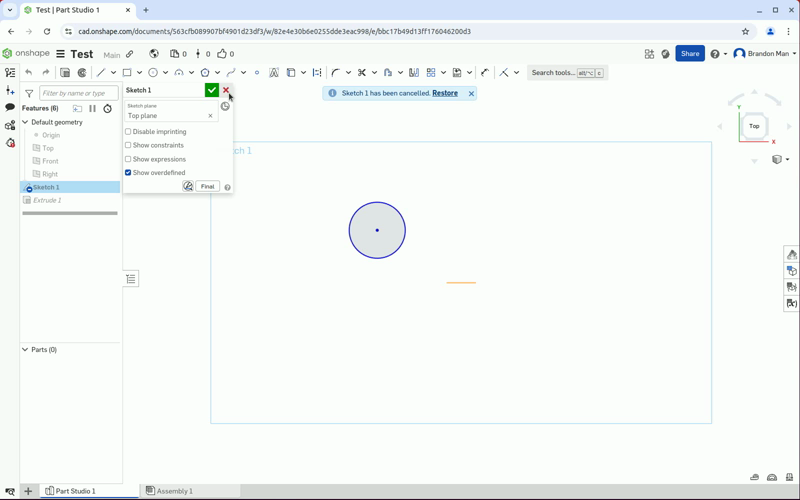
click(229, 92)
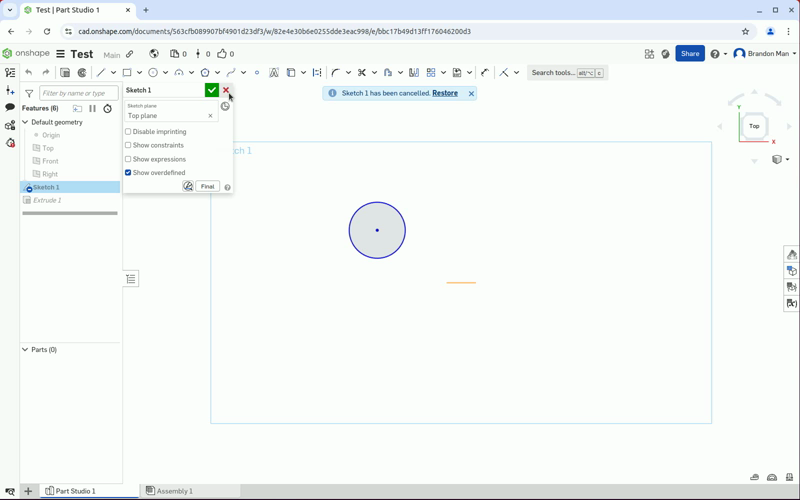
key(shift+s)
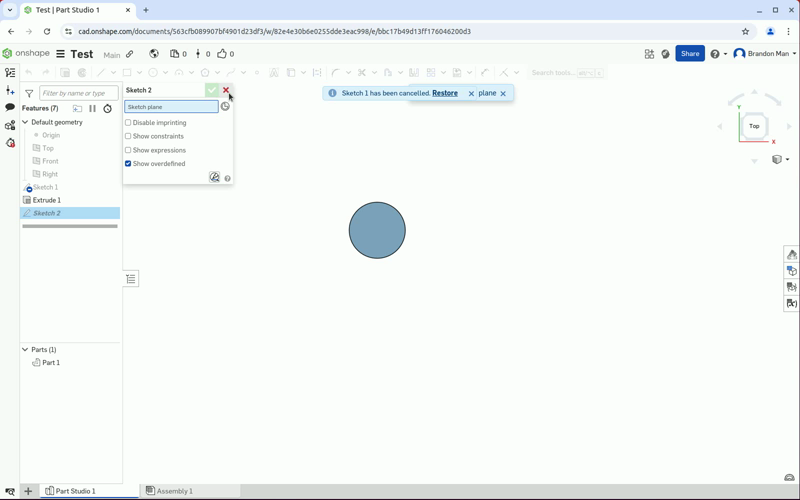
mouse_move(73, 150)
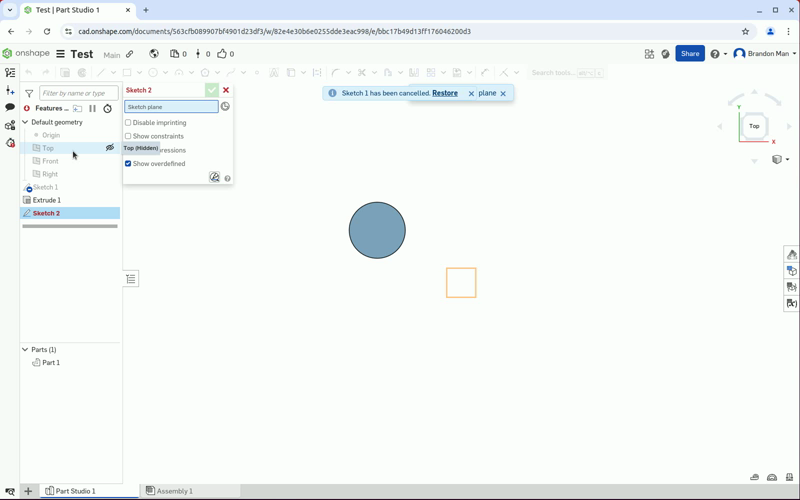
click(73, 150)
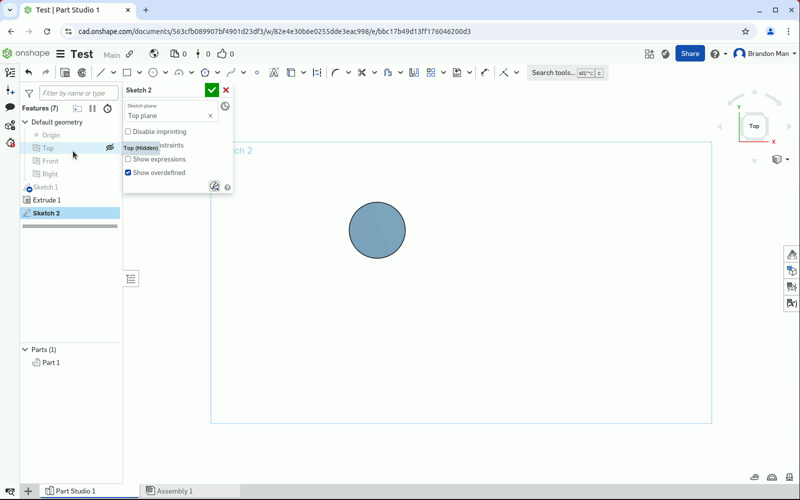
mouse_move(73, 352)
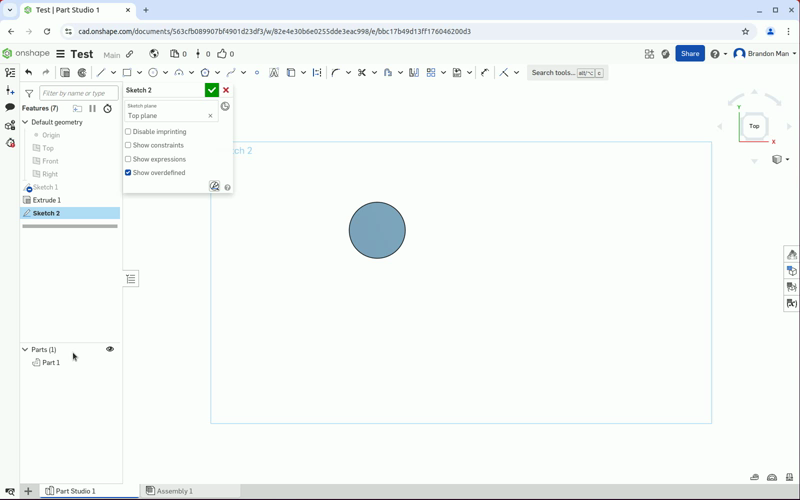
key(y)
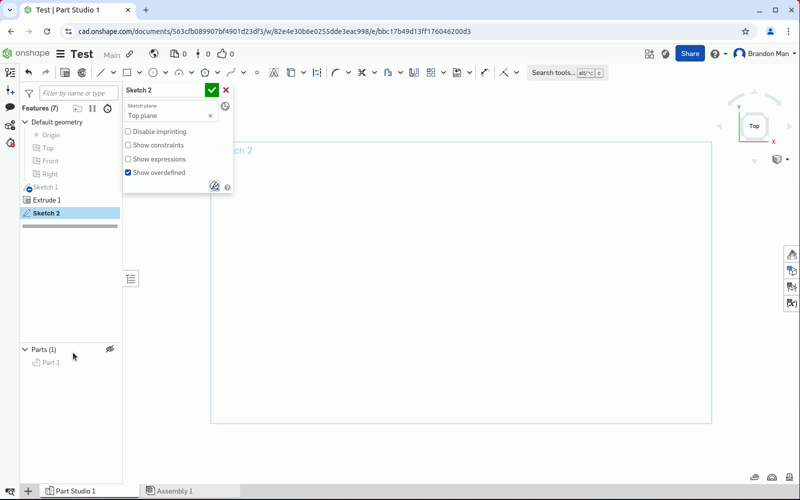
key(c)
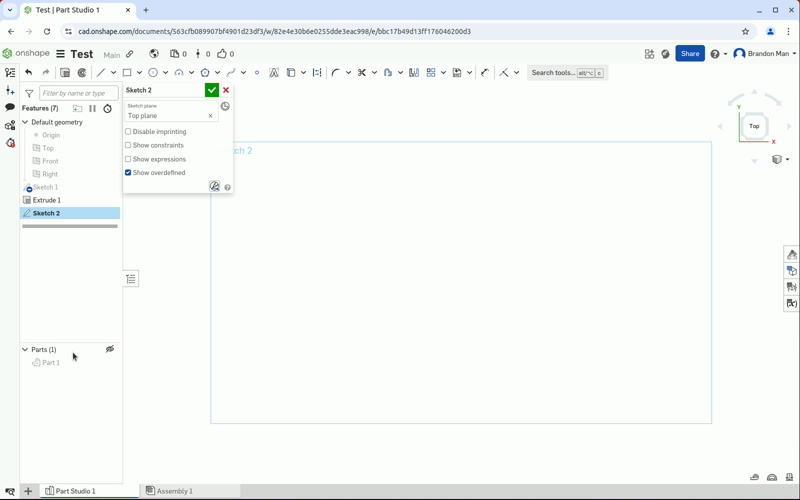
key_down(shift)
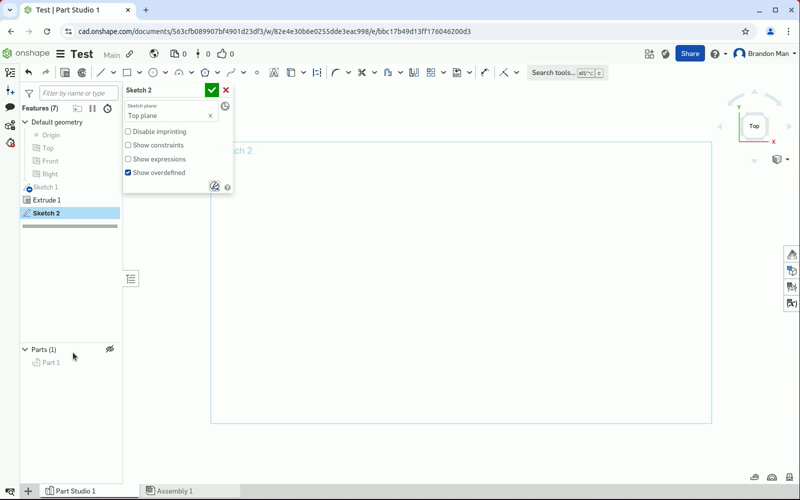
mouse_move(376, 230)
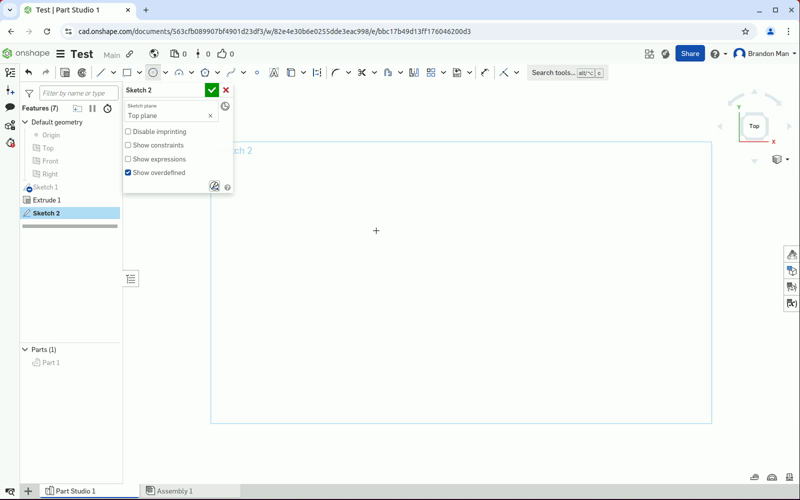
click(376, 230)
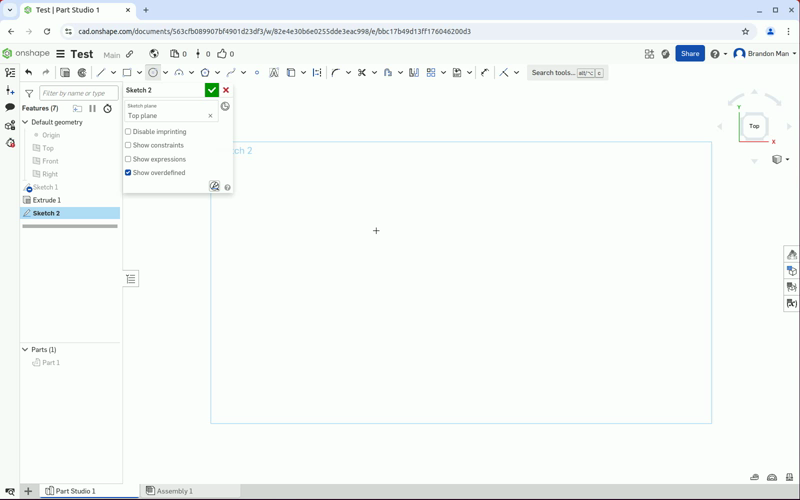
key_up(shift)
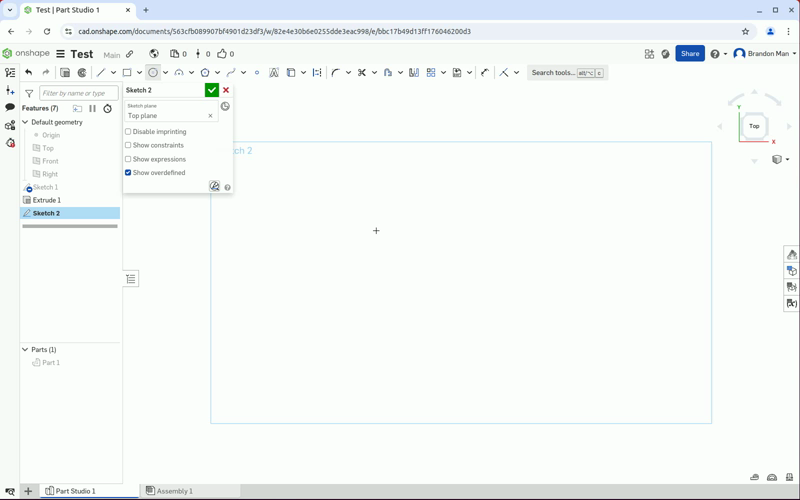
mouse_move(398, 230)
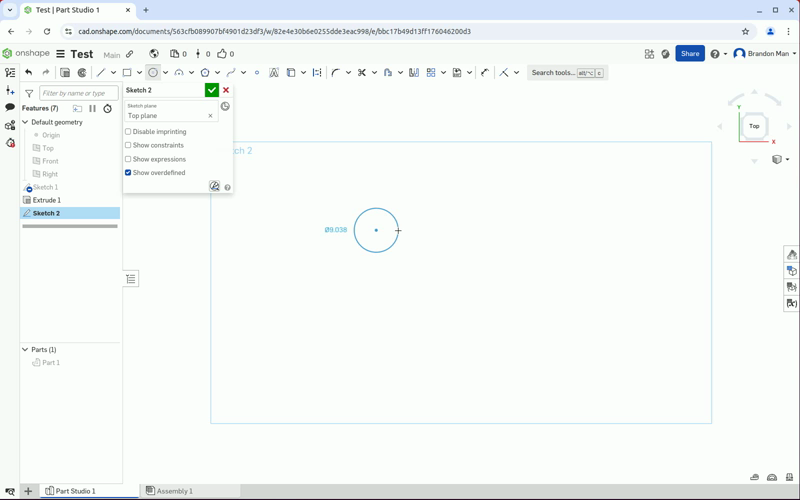
click(398, 230)
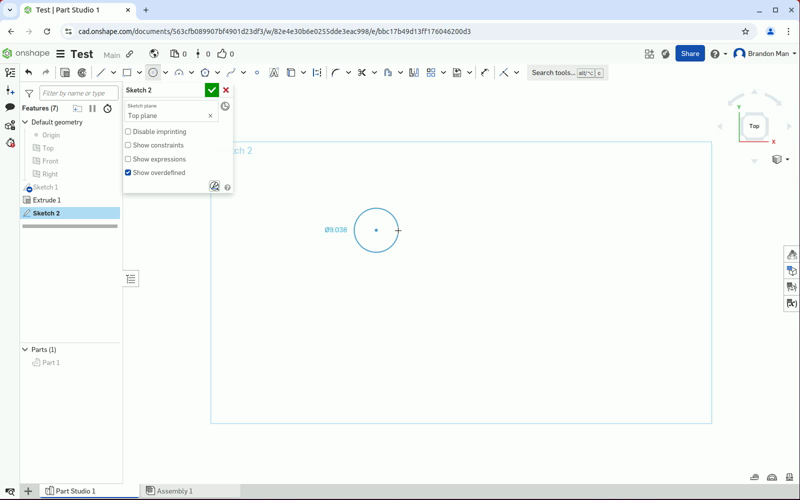
key(esc)
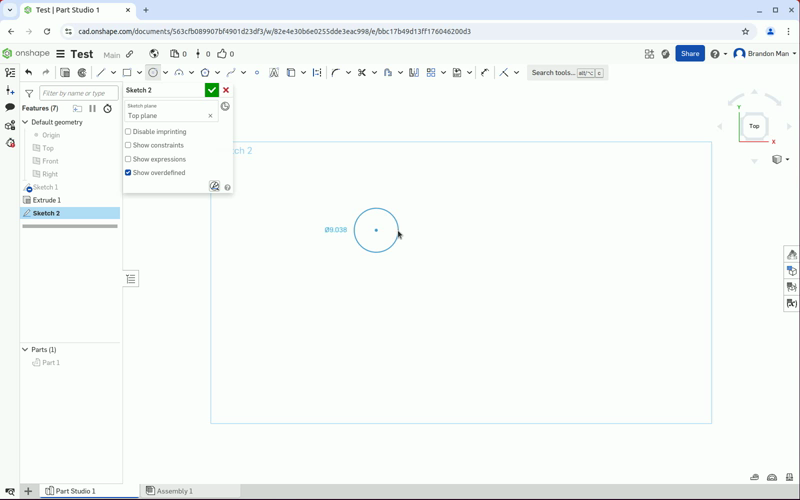
mouse_move(364, 246)
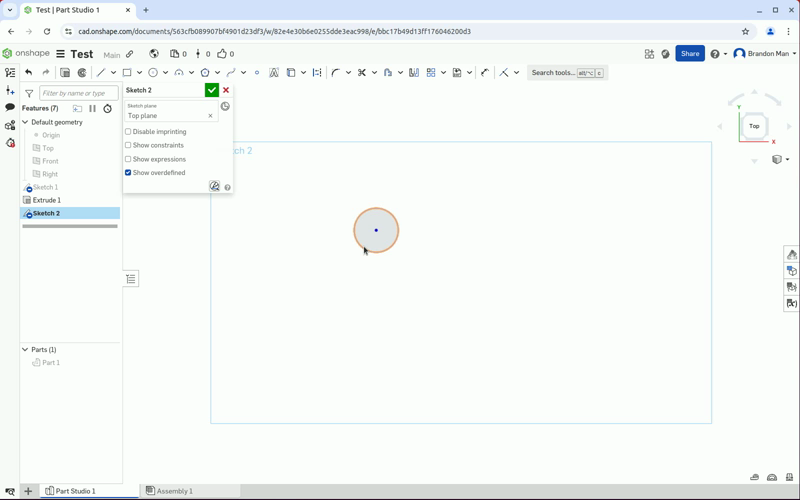
scroll(6)
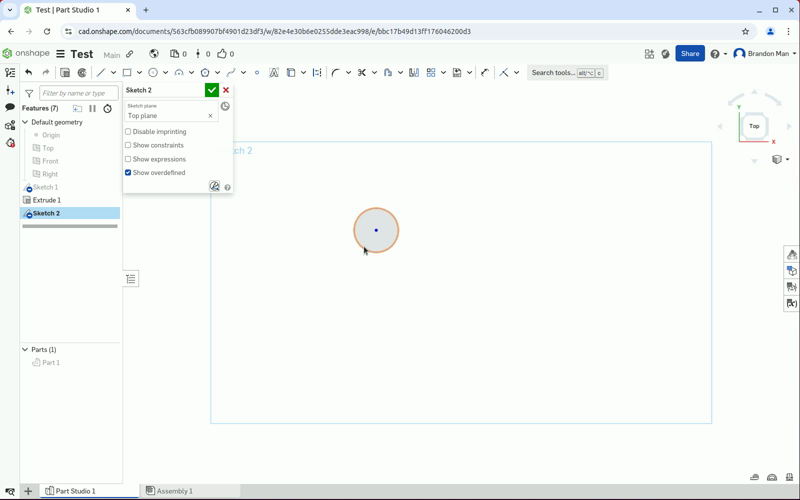
scroll(6)
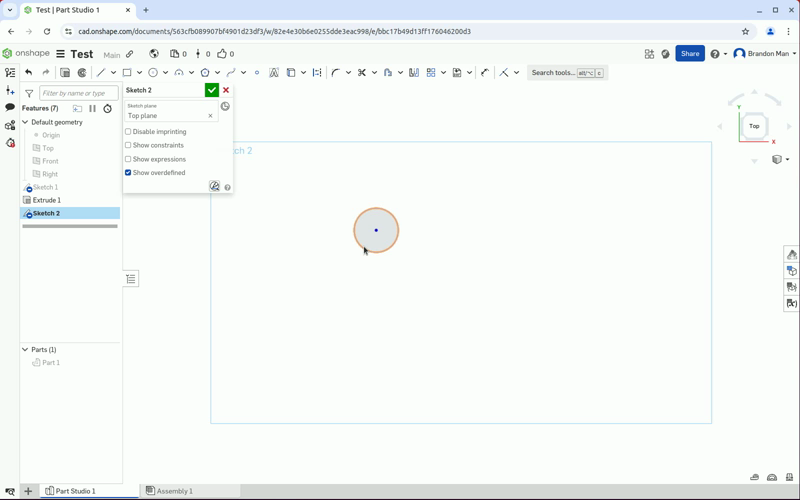
scroll(6)
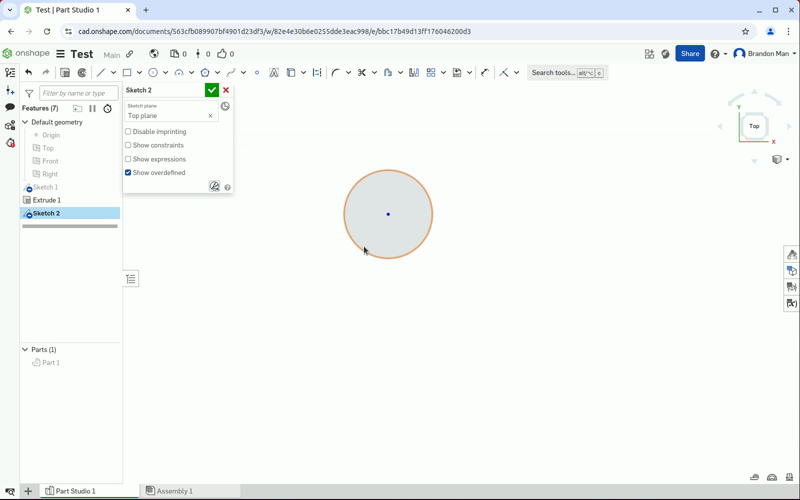
scroll(6)
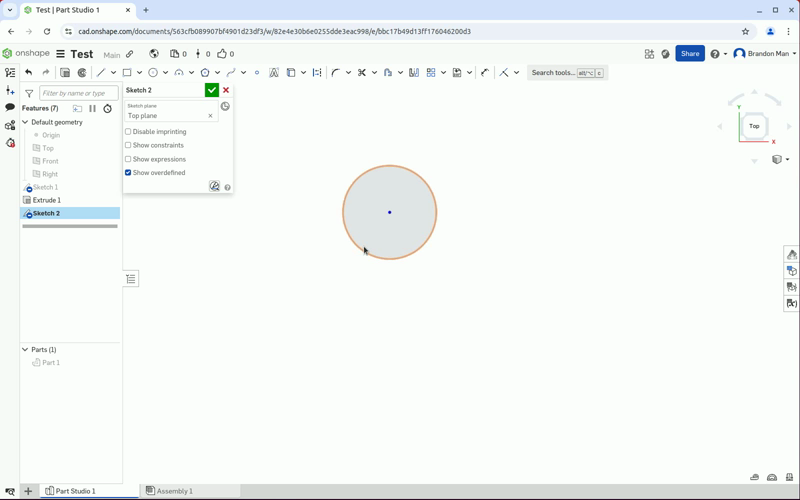
scroll(6)
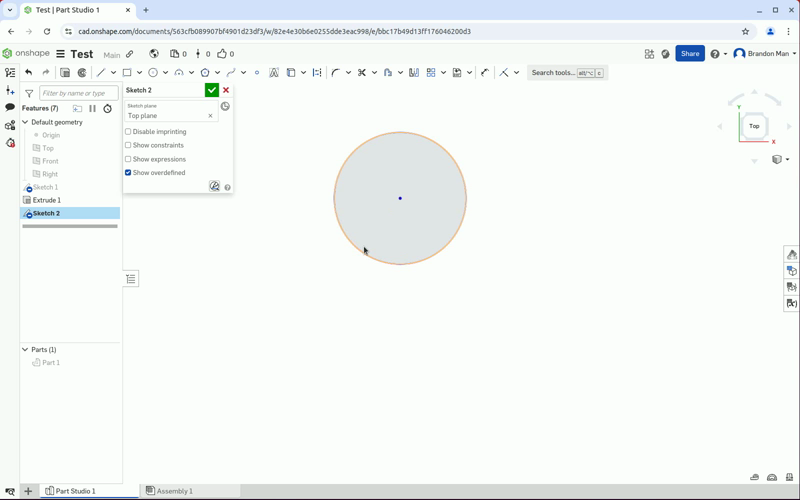
scroll(6)
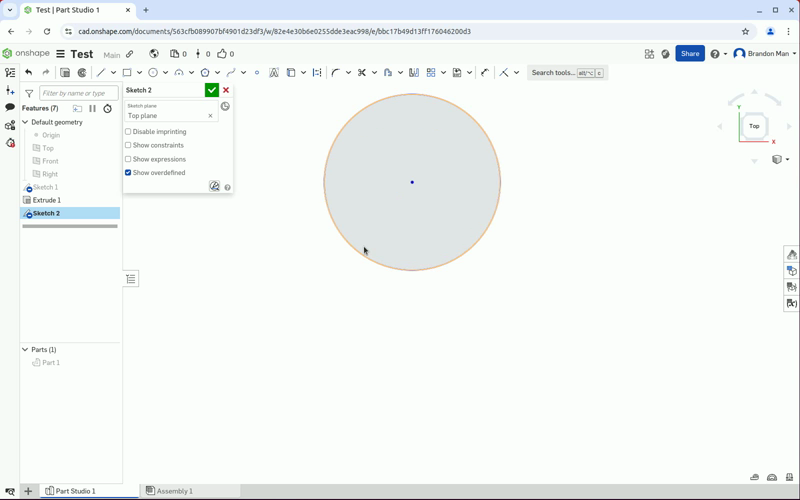
scroll(6)
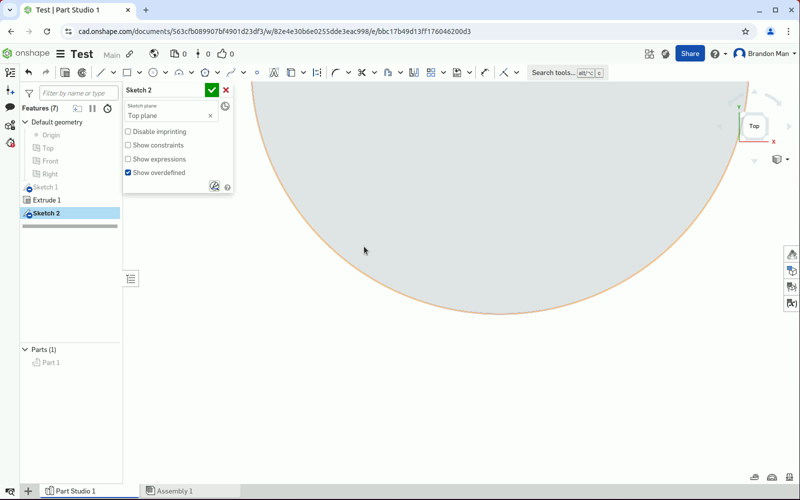
click(364, 246)
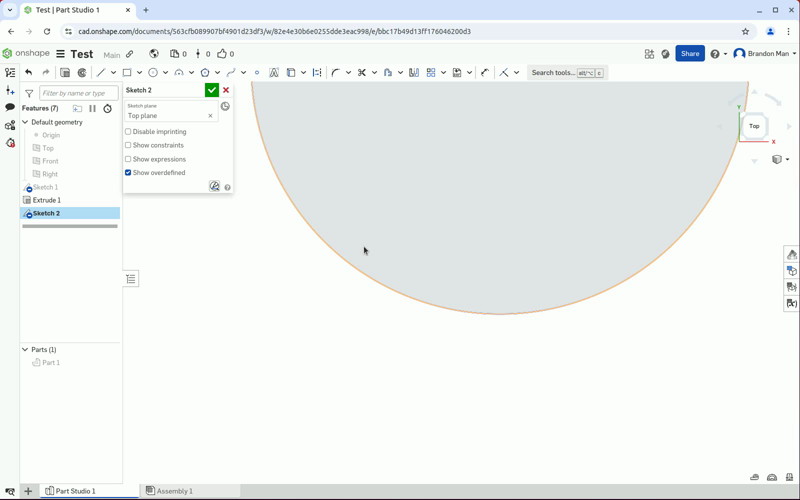
scroll(-6)
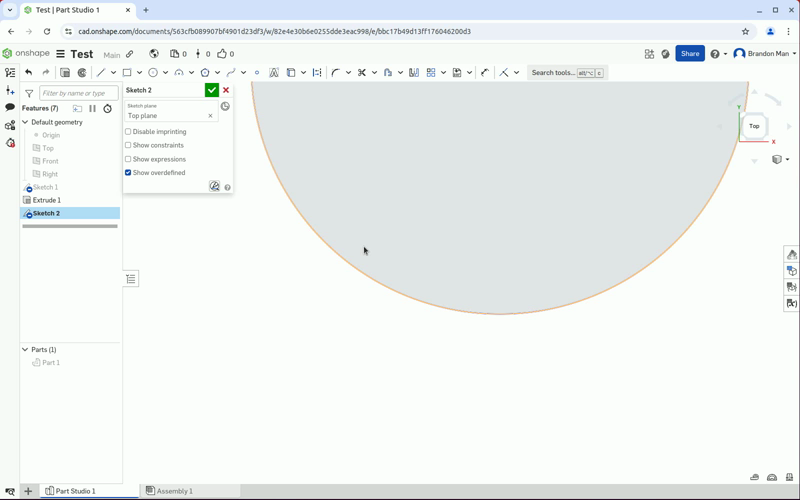
scroll(-6)
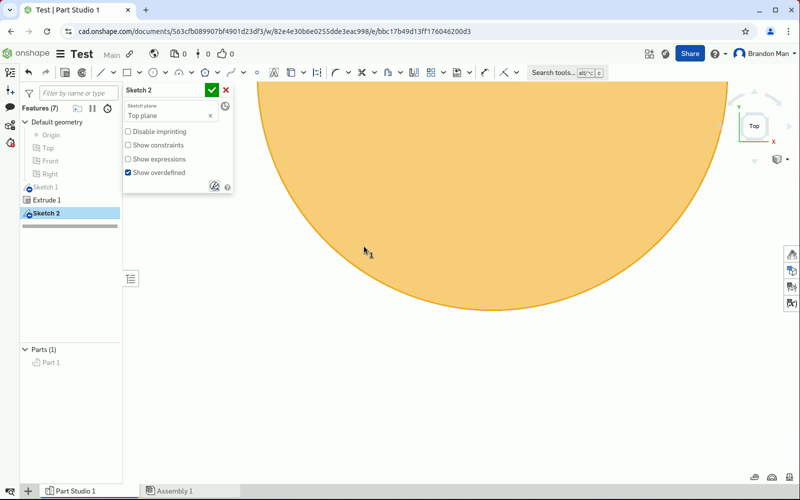
scroll(-6)
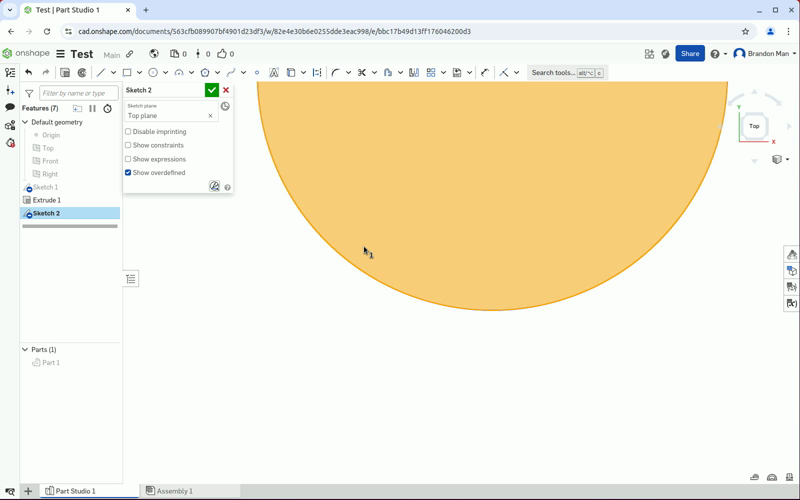
scroll(-6)
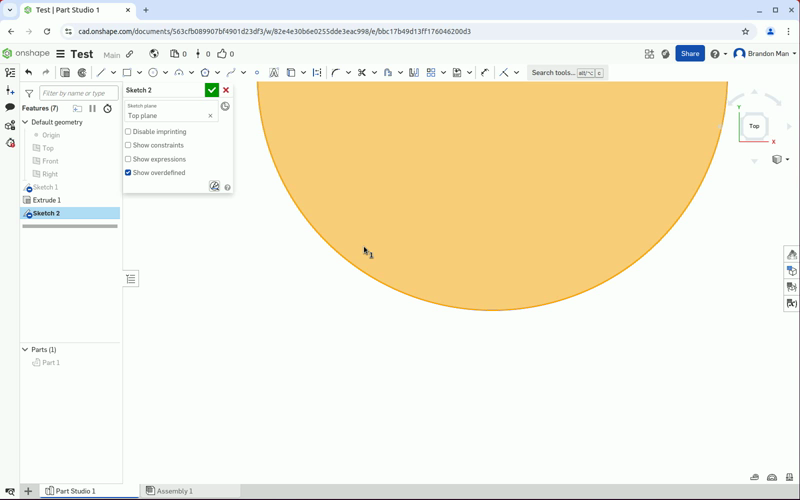
scroll(-6)
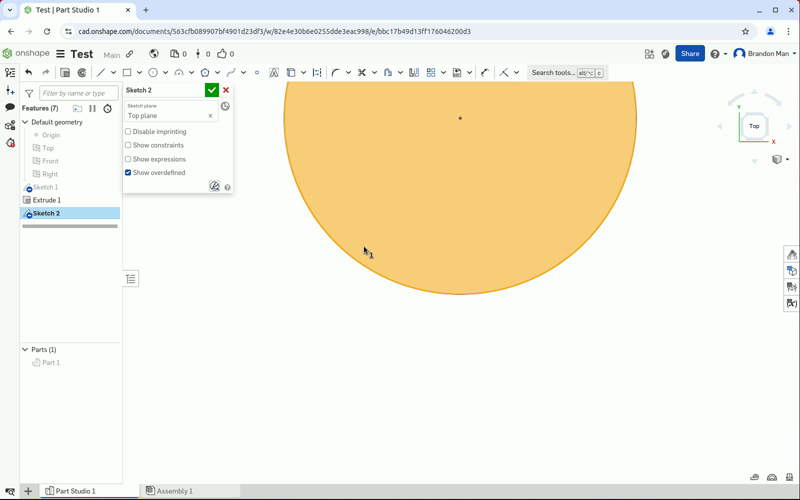
scroll(-6)
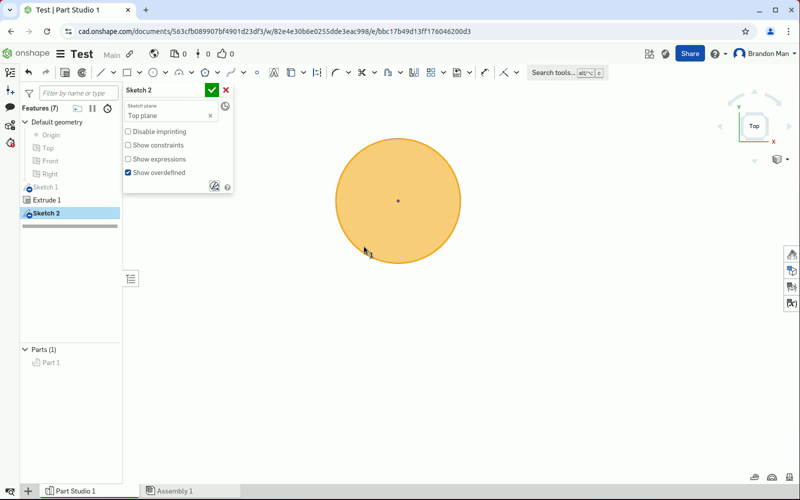
scroll(-6)
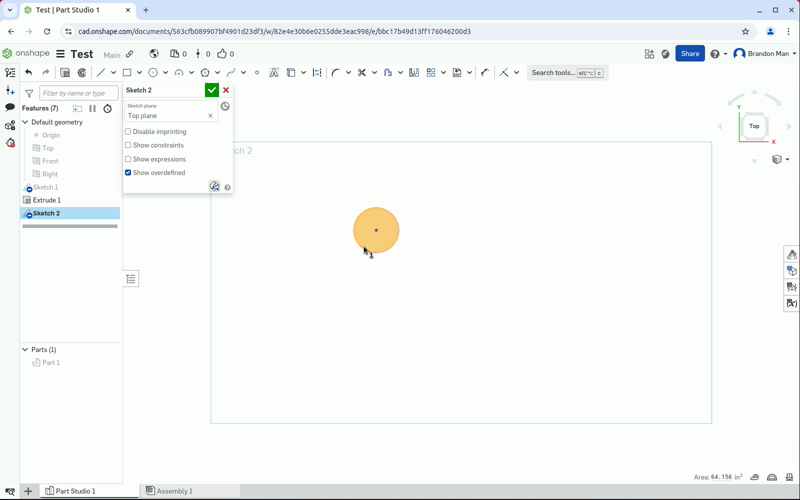
mouse_move(73, 352)
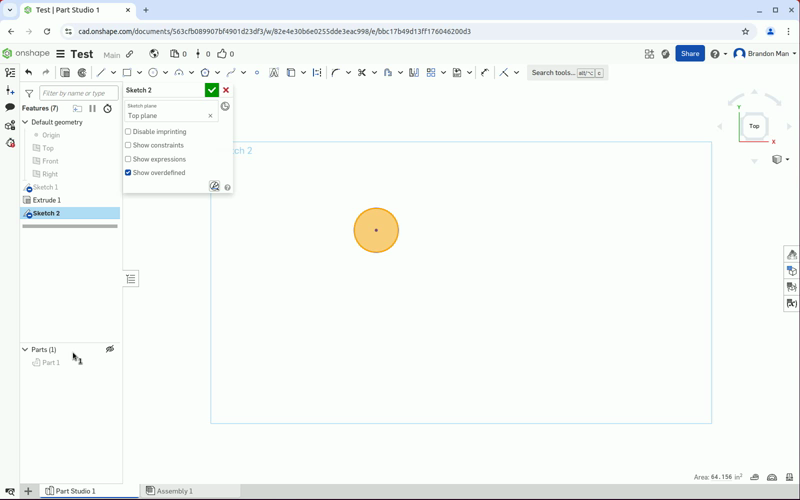
key(shift+y)
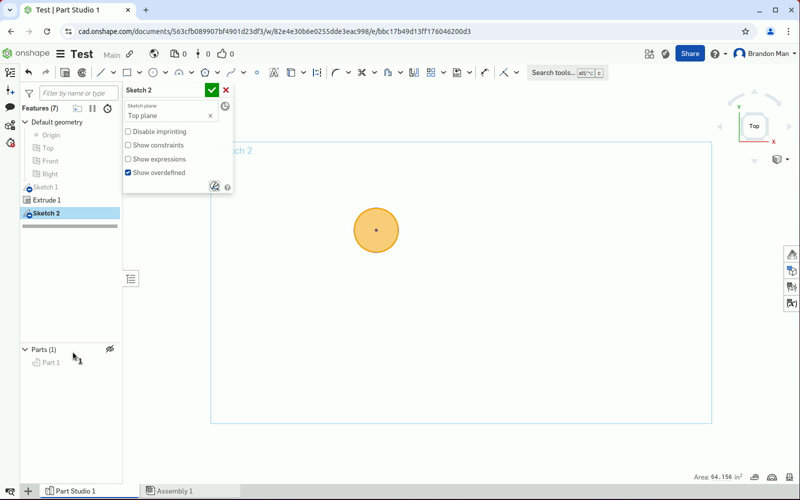
key(shift+e)
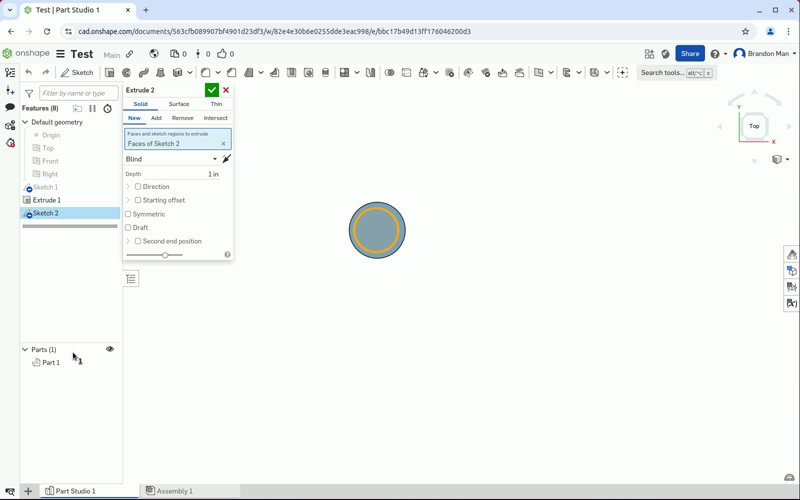
mouse_move(143, 106)
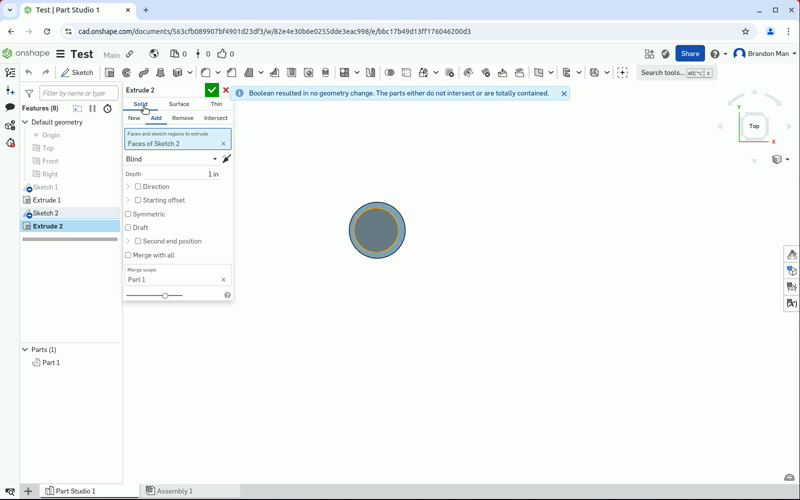
click(143, 106)
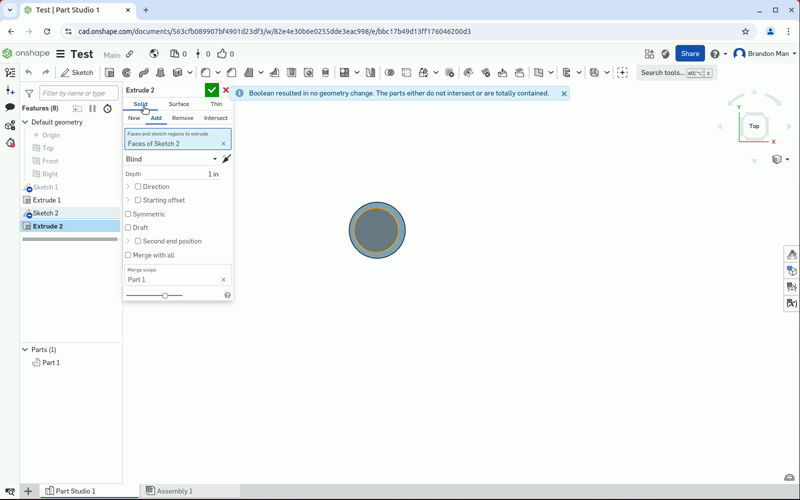
mouse_move(137, 120)
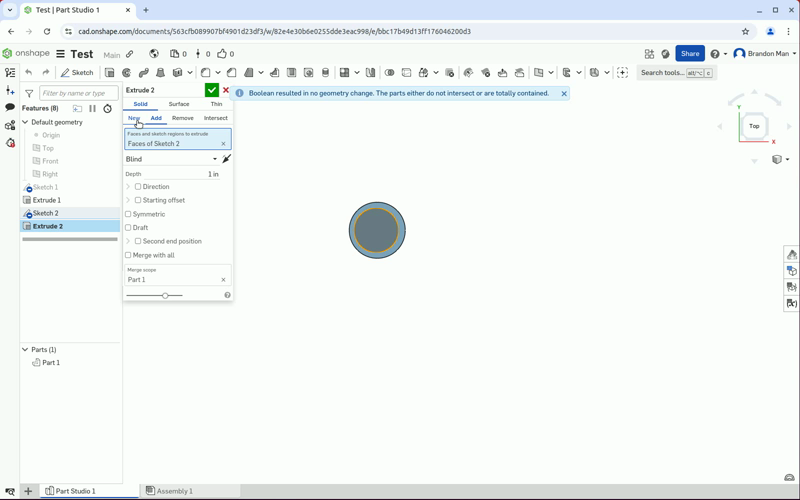
click(137, 120)
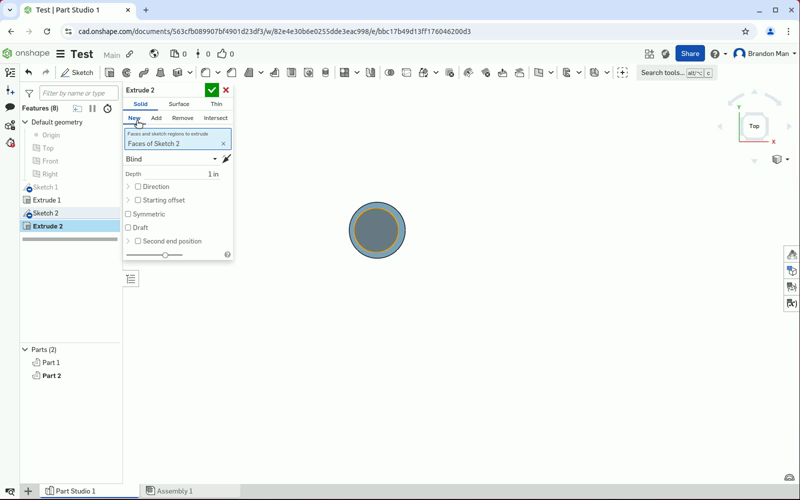
key(tab, 4)
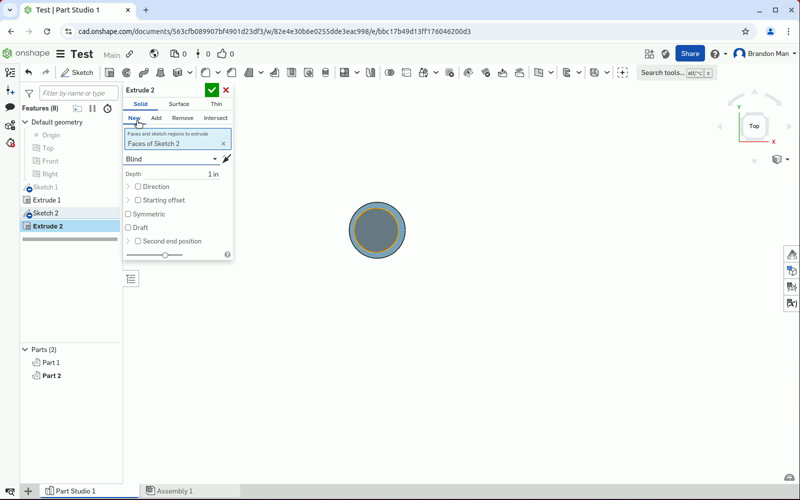
text(9.388)
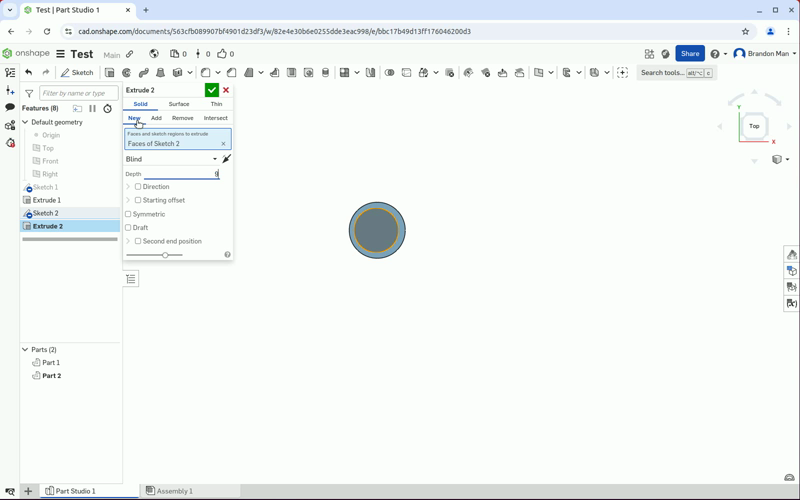
key(enter)
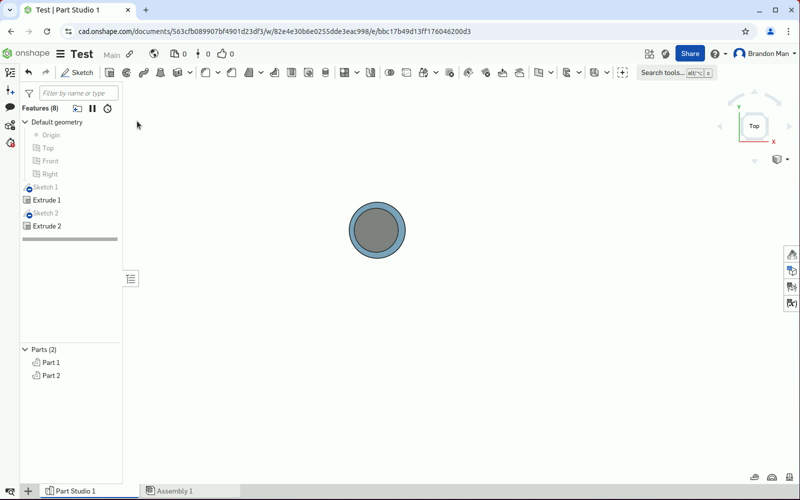
key(shift+h)
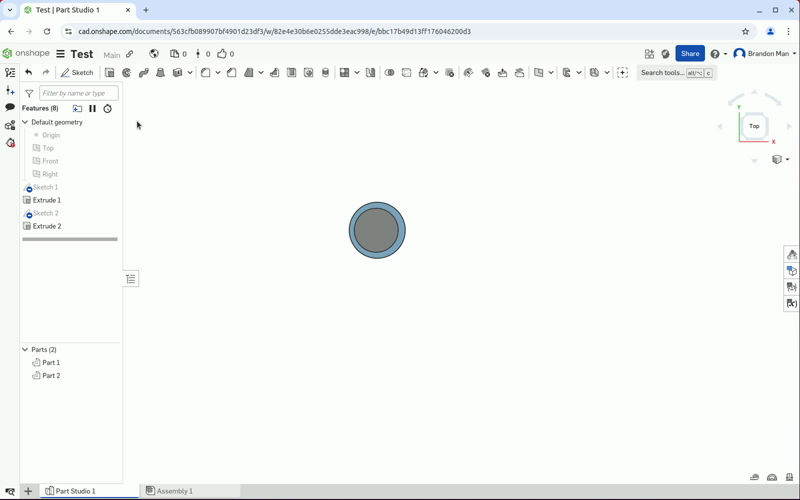
key(shift+h)
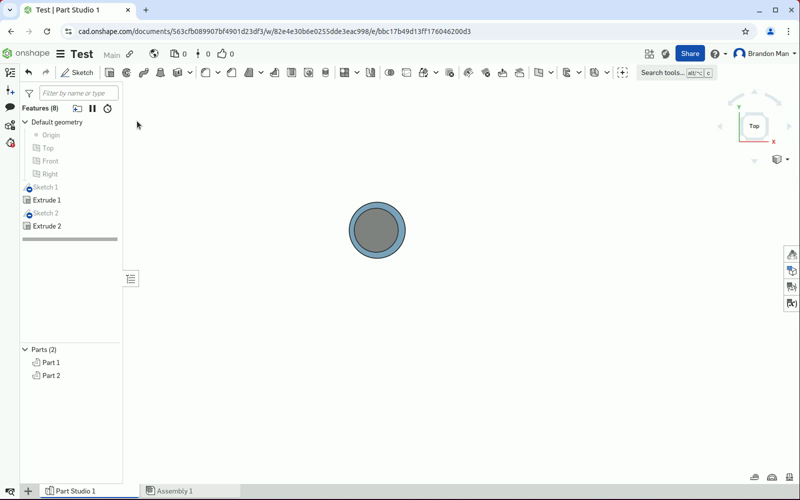
key(shift+7)
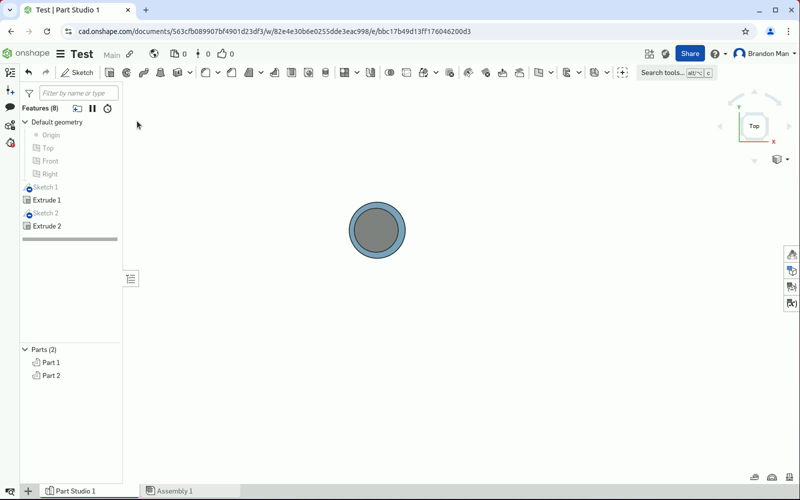
key(up, 3)
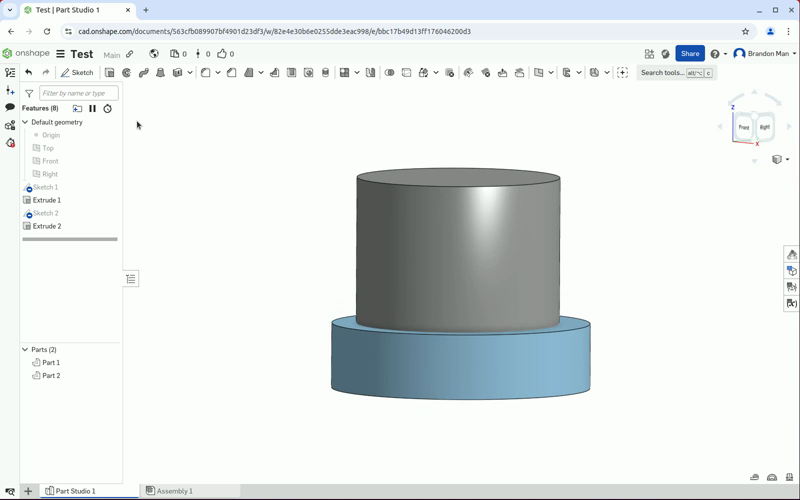
key(left, 3)
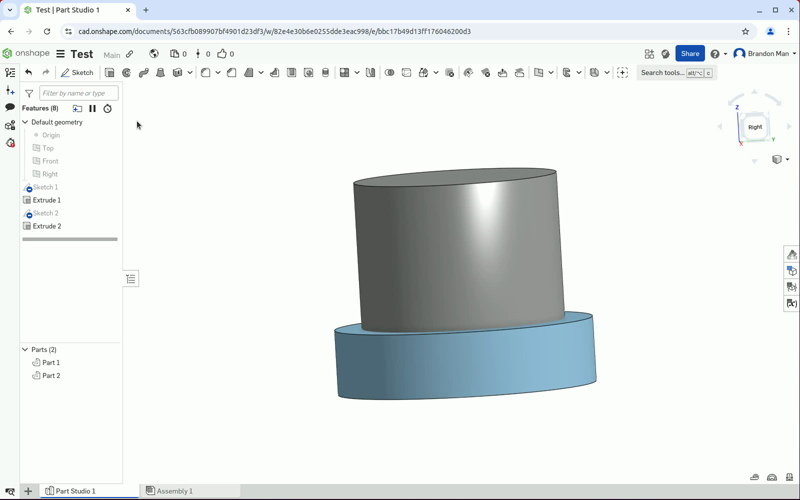
key(right, 3)
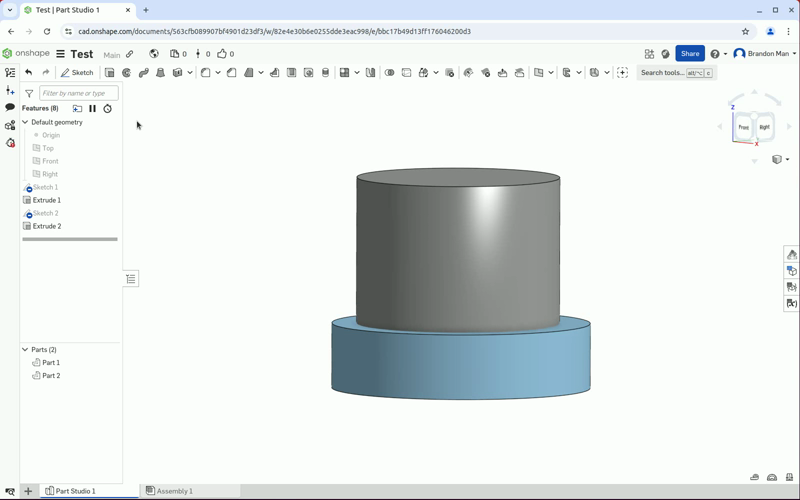
key(down, 3)
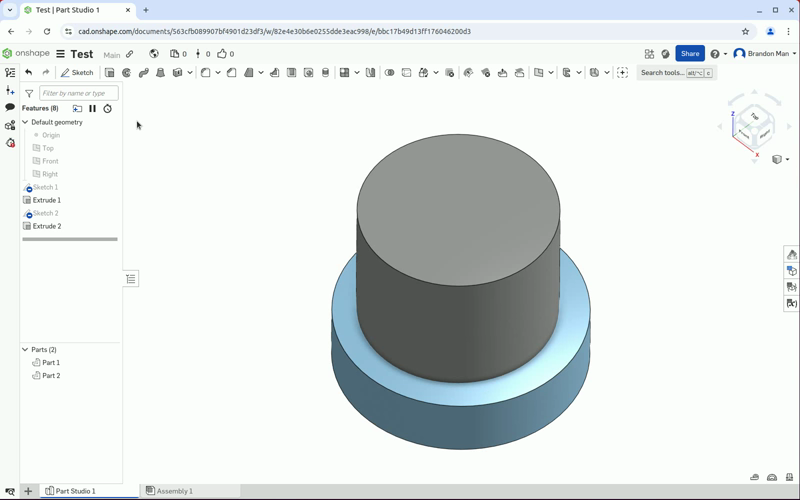
mouse_move(73, 189)
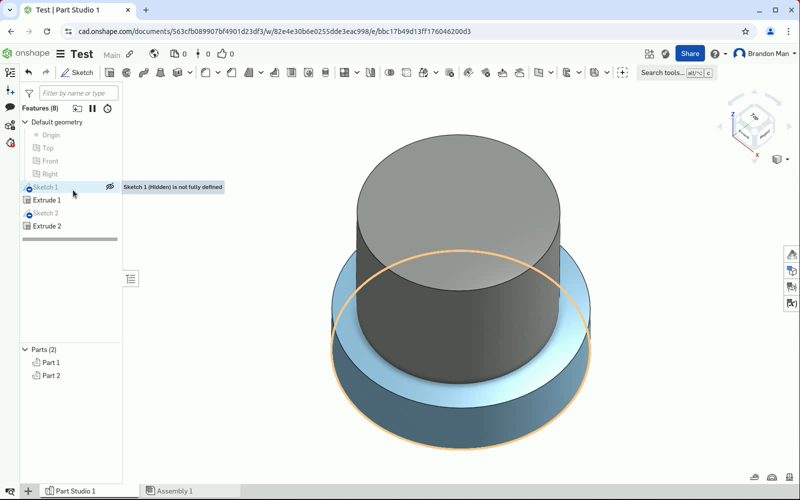
click(73, 189)